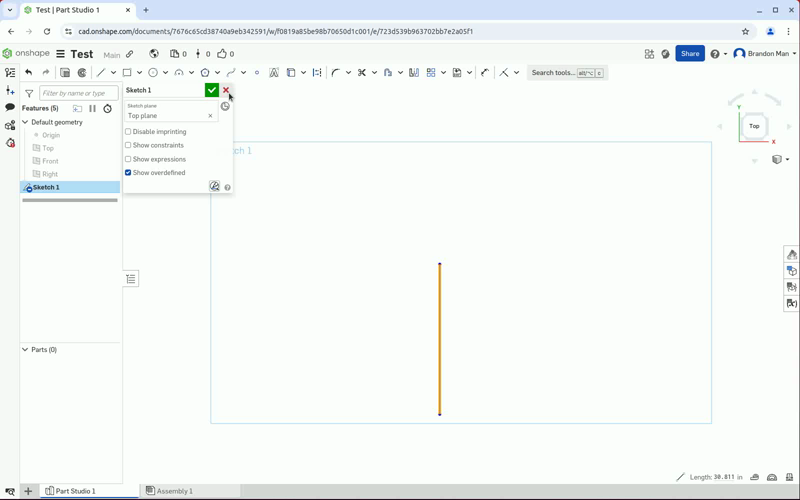
key(shift+h)
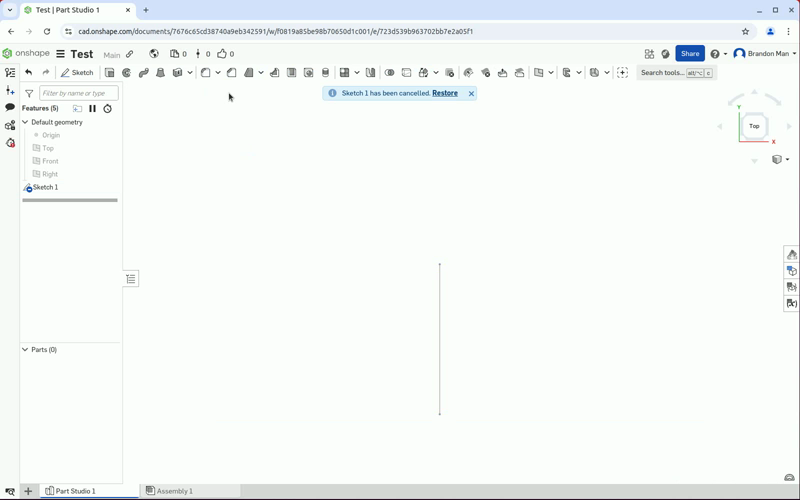
key(shift+s)
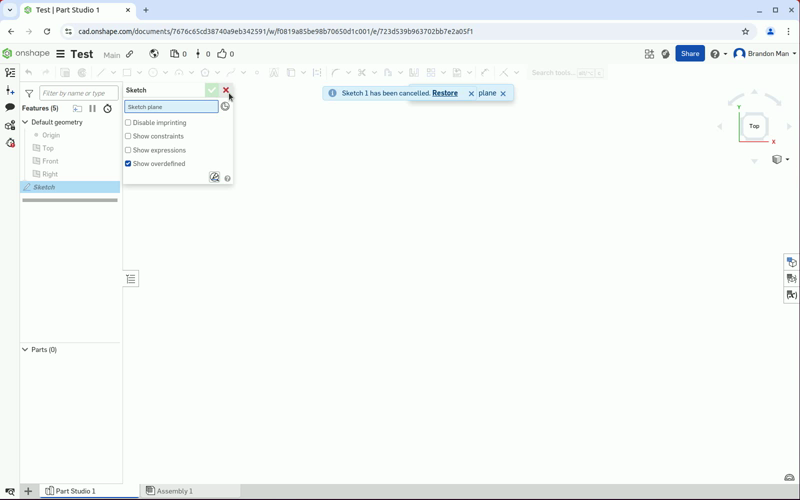
mouse_move(73, 150)
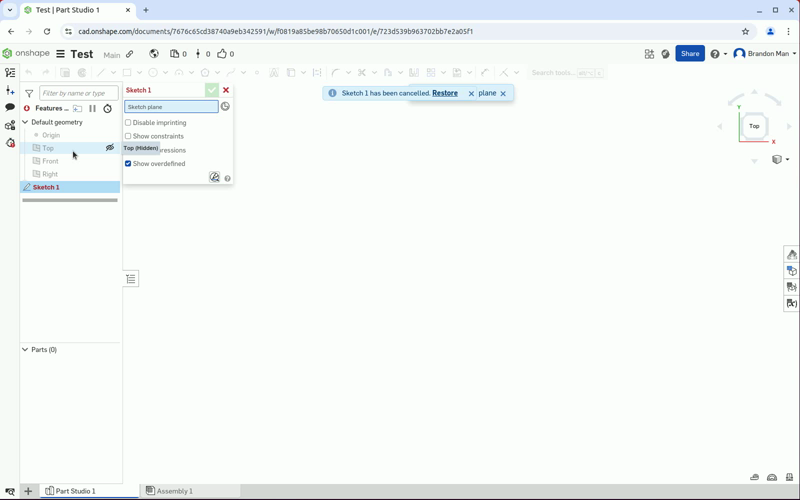
click(73, 150)
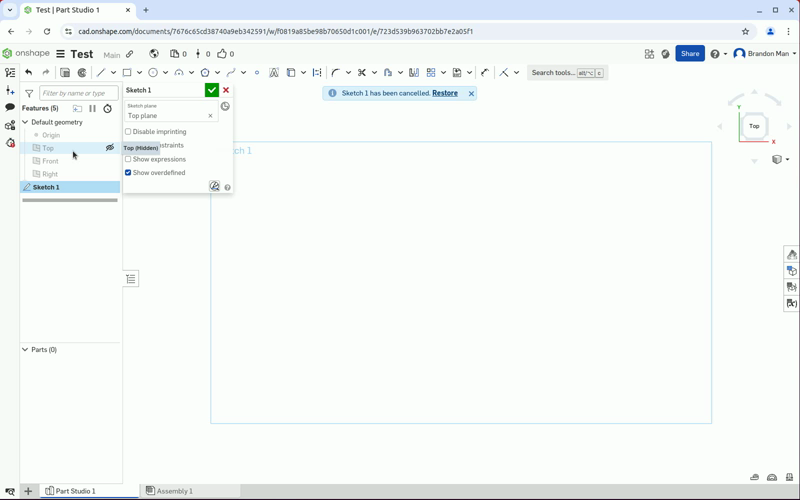
mouse_move(73, 352)
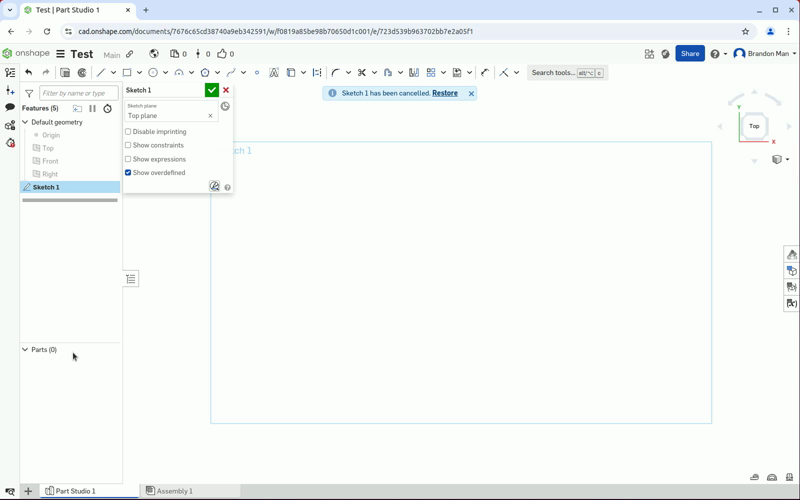
key(y)
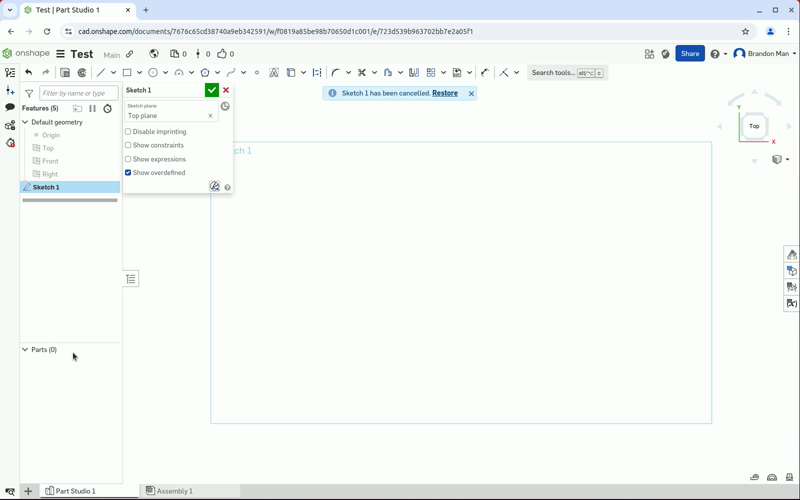
key(c)
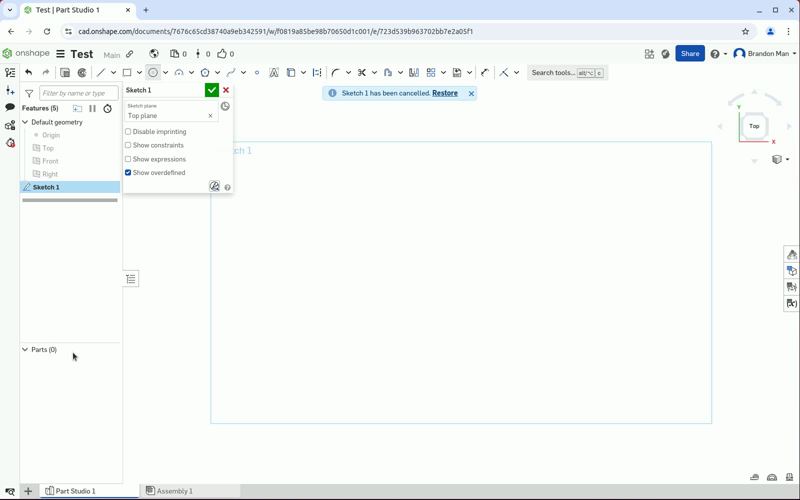
key_down(shift)
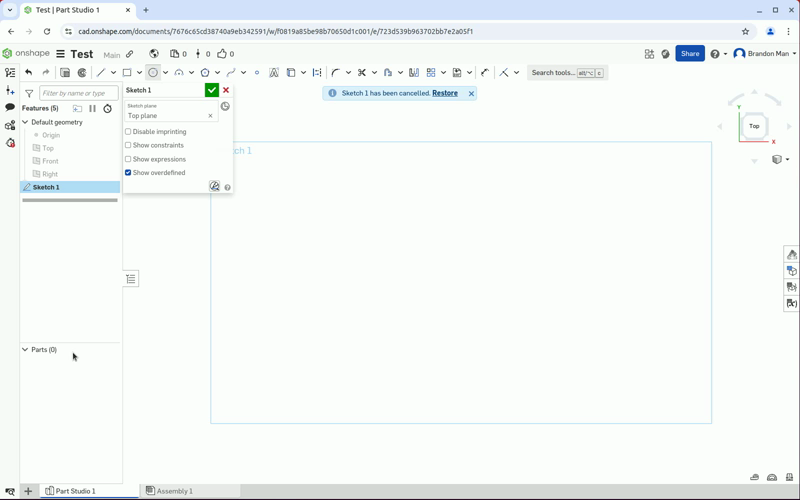
mouse_move(461, 282)
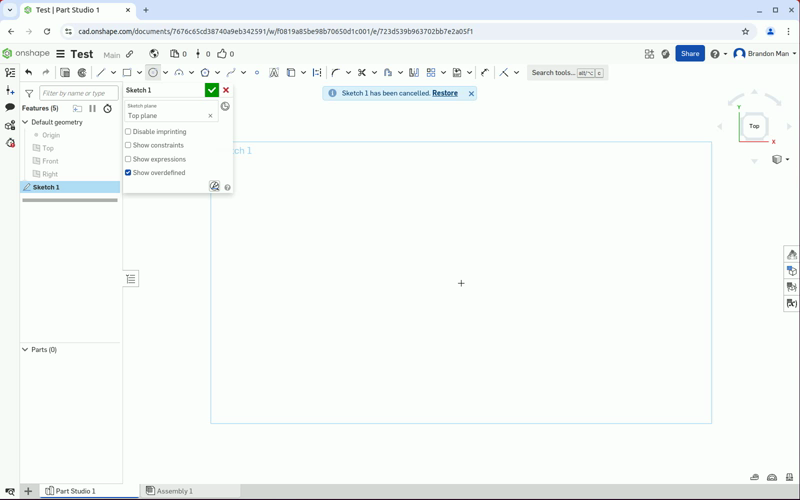
click(461, 282)
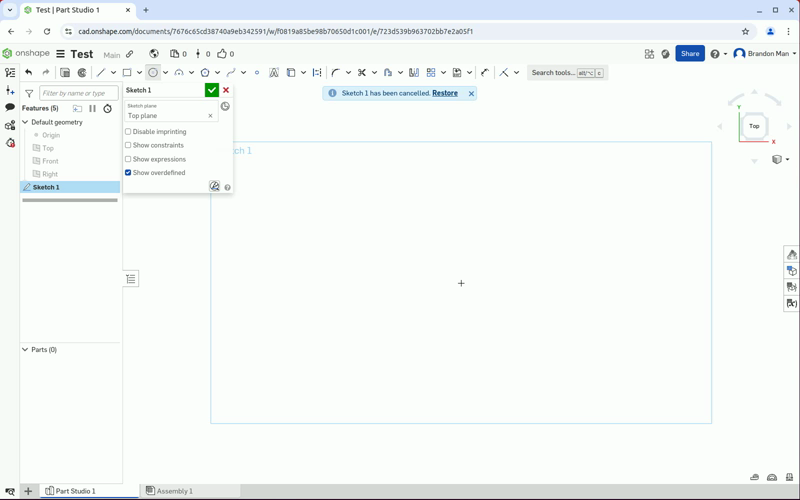
key_up(shift)
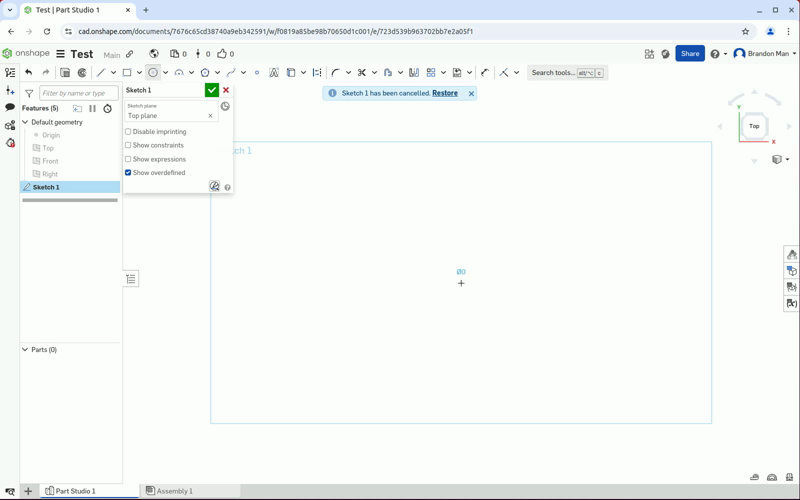
mouse_move(501, 282)
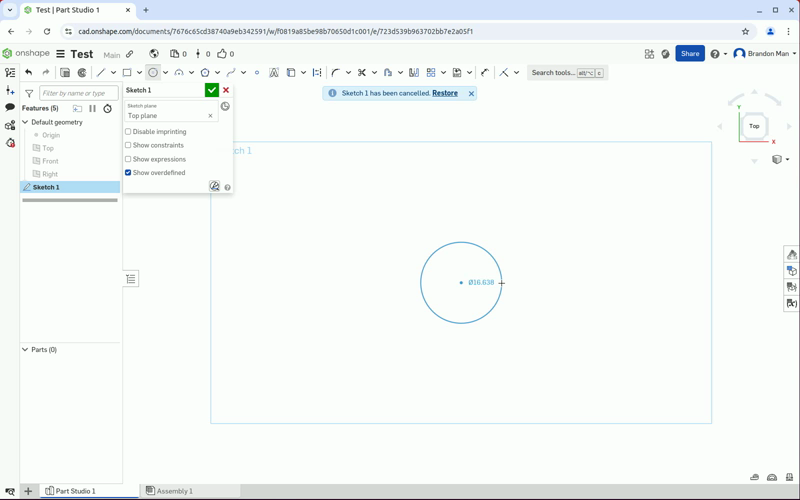
click(501, 282)
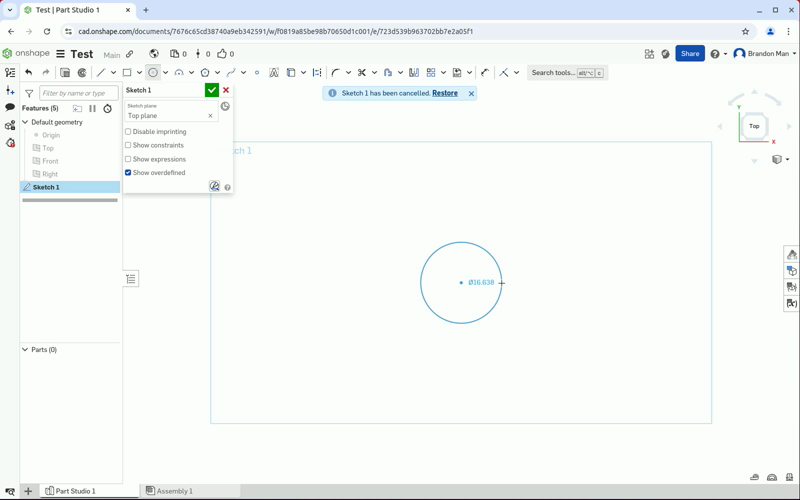
key(esc)
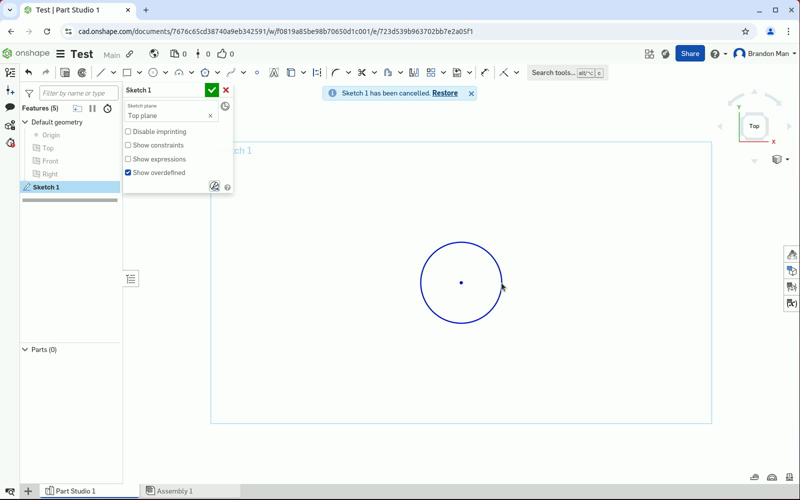
mouse_move(449, 274)
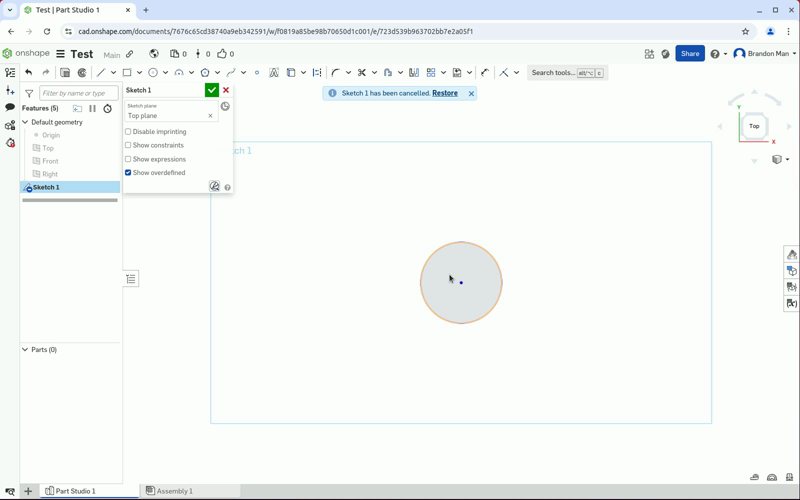
click(449, 274)
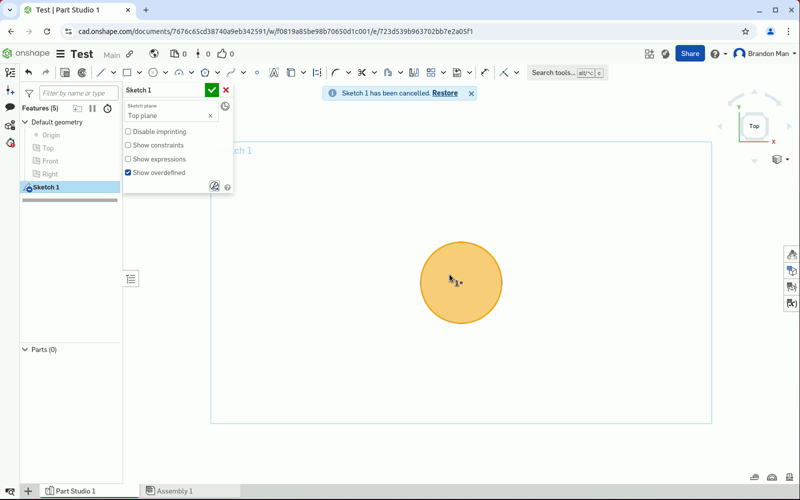
mouse_move(73, 352)
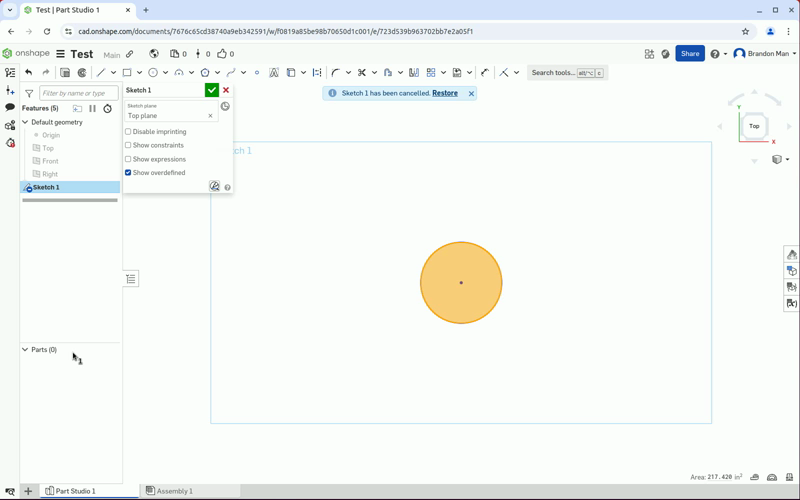
key(shift+y)
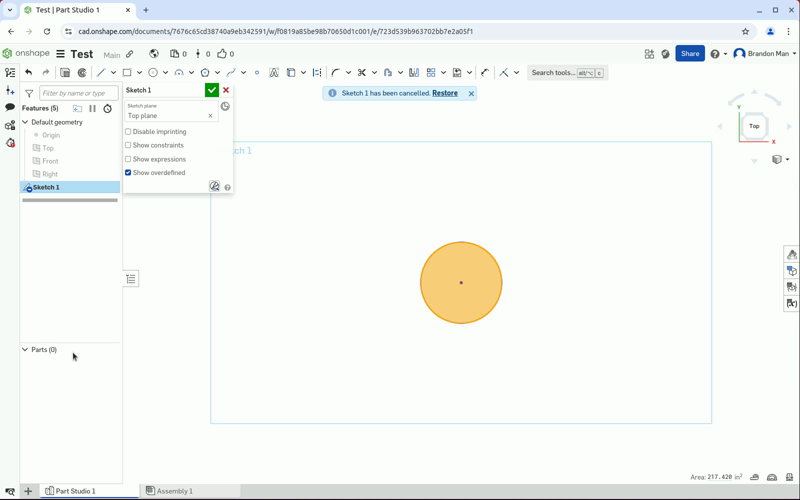
key(shift+e)
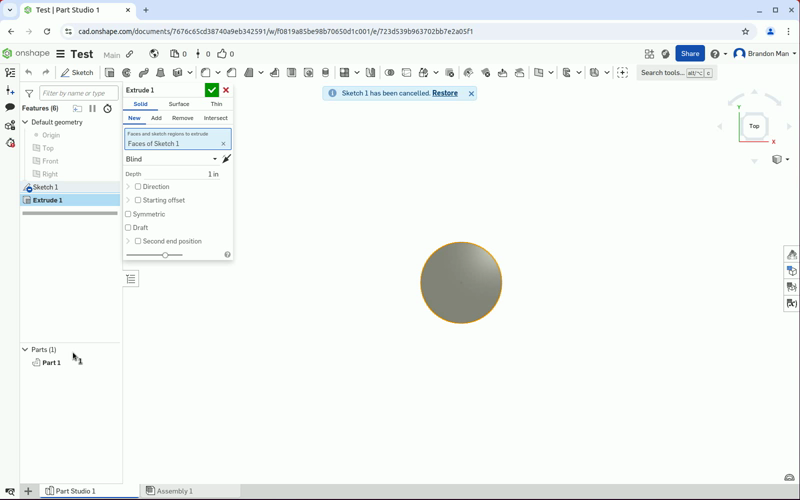
mouse_move(143, 106)
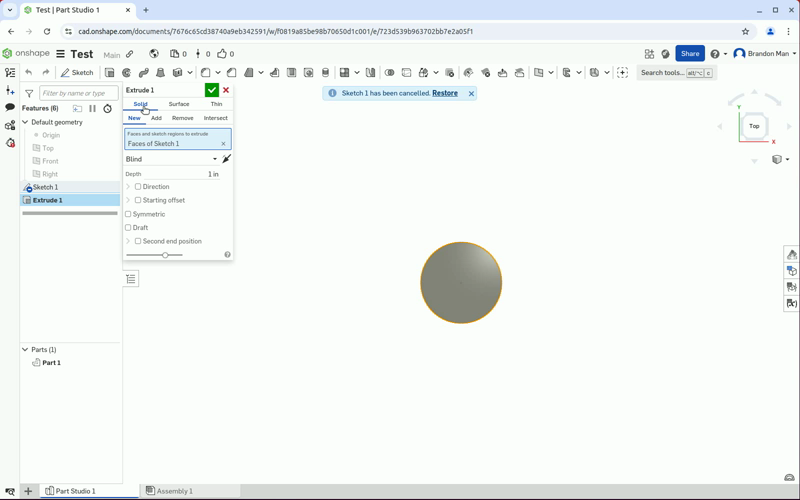
click(143, 106)
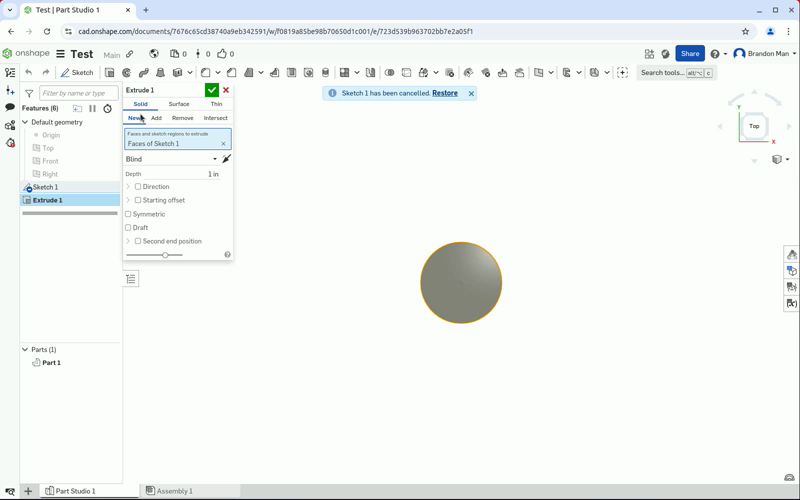
mouse_move(137, 120)
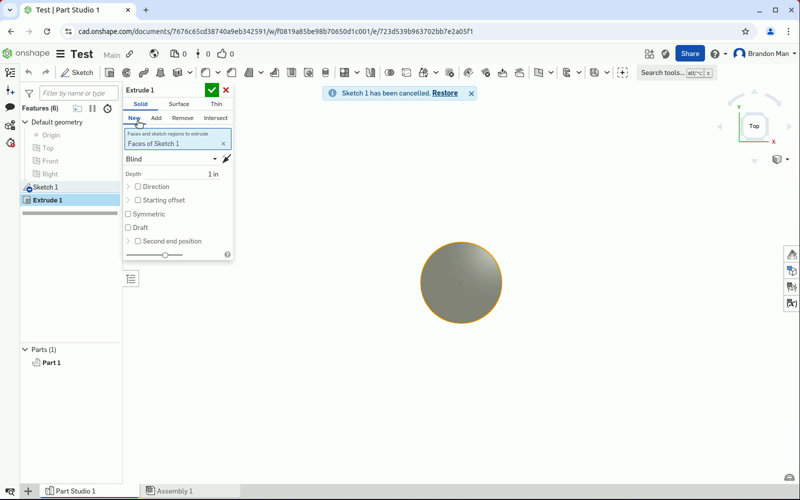
click(137, 120)
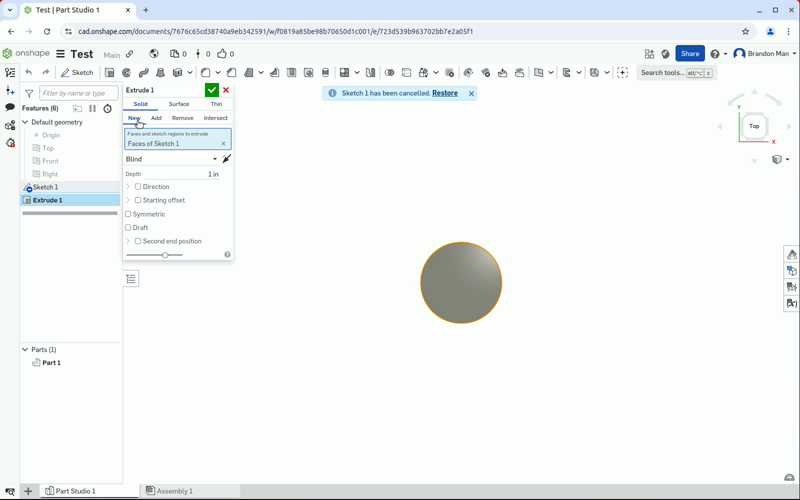
key(tab, 4)
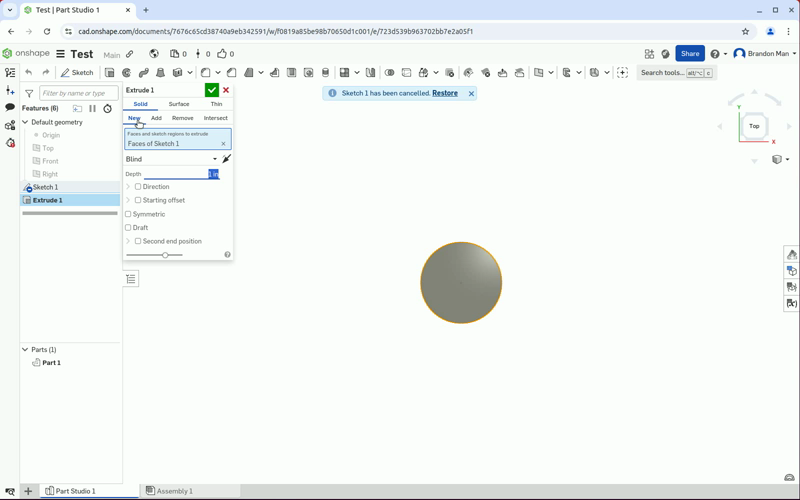
text(10.832)
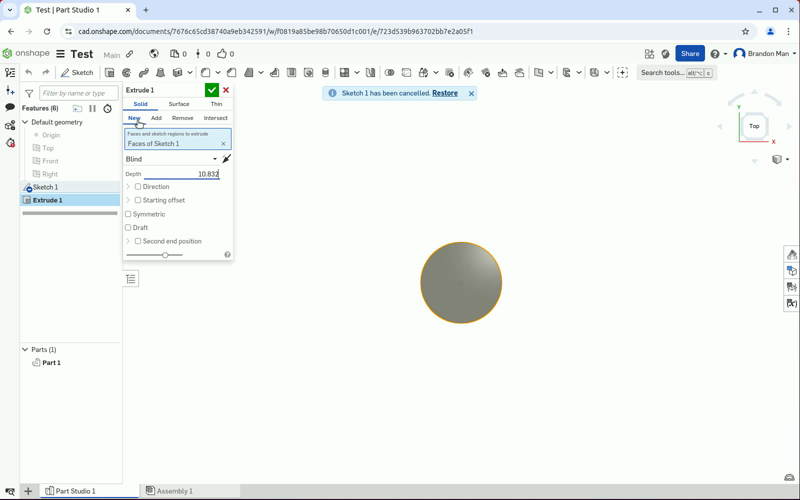
key(enter)
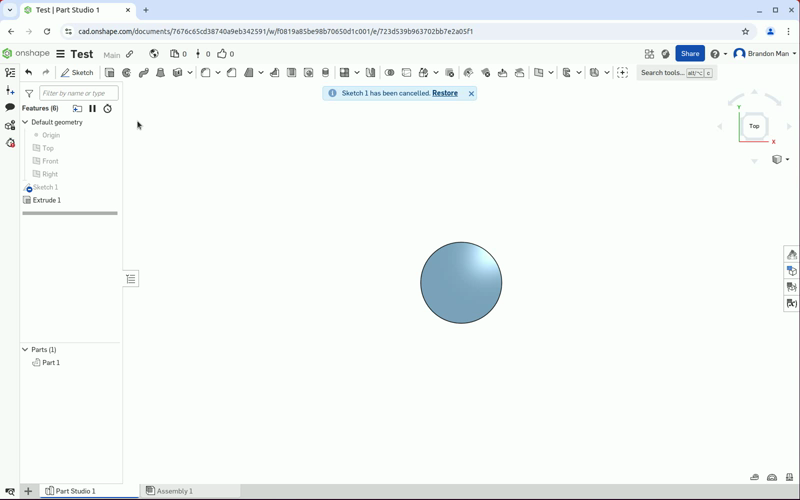
key(shift+h)
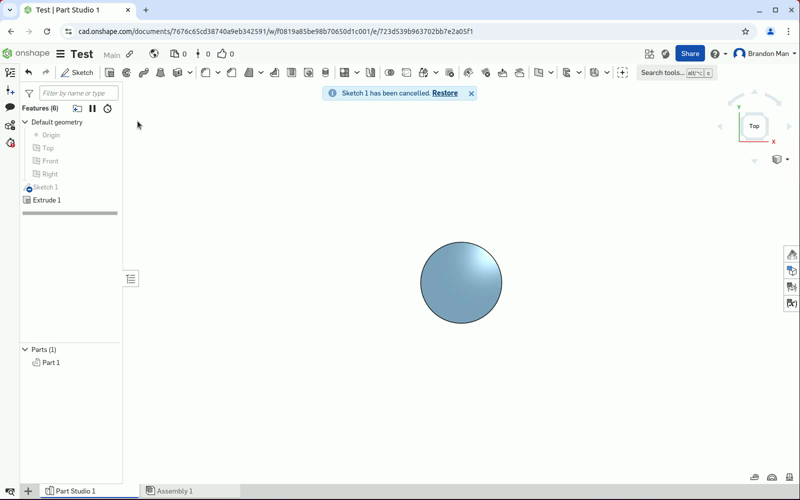
key(shift+h)
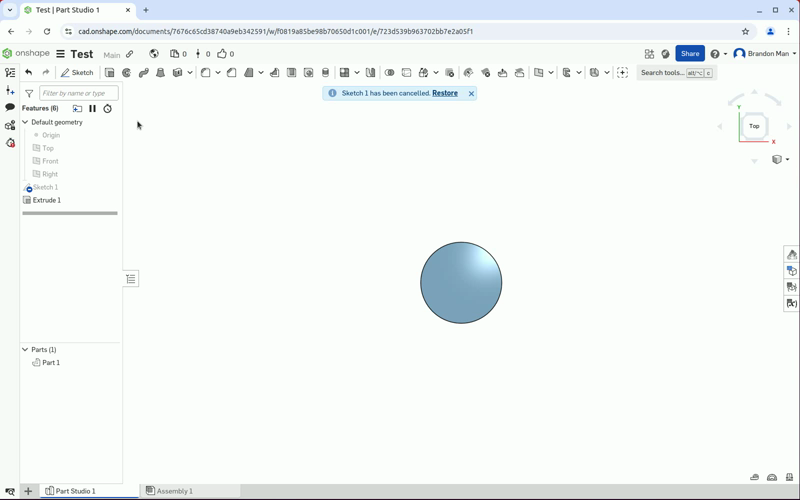
mouse_move(73, 189)
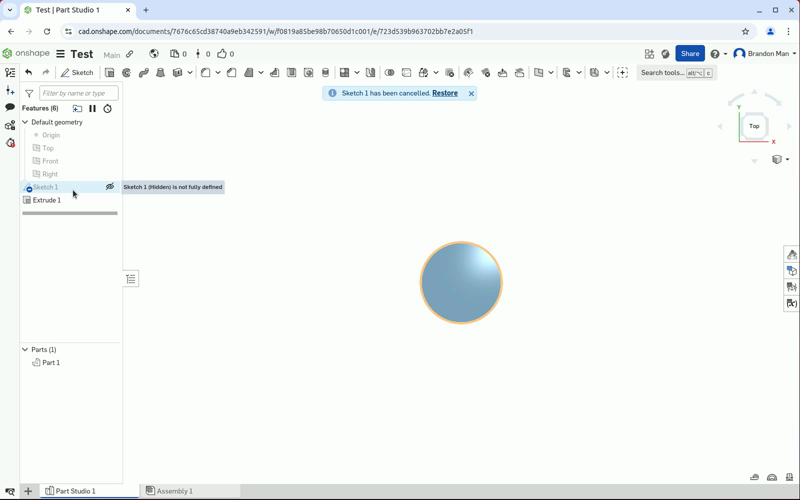
click(73, 189)
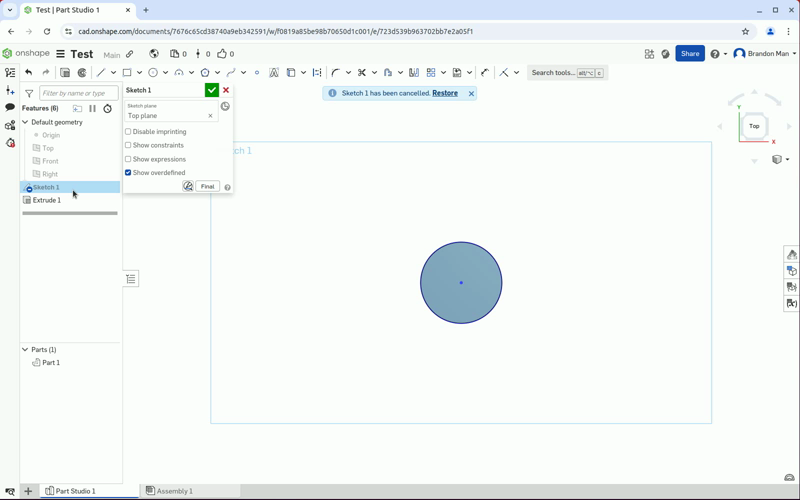
mouse_move(229, 92)
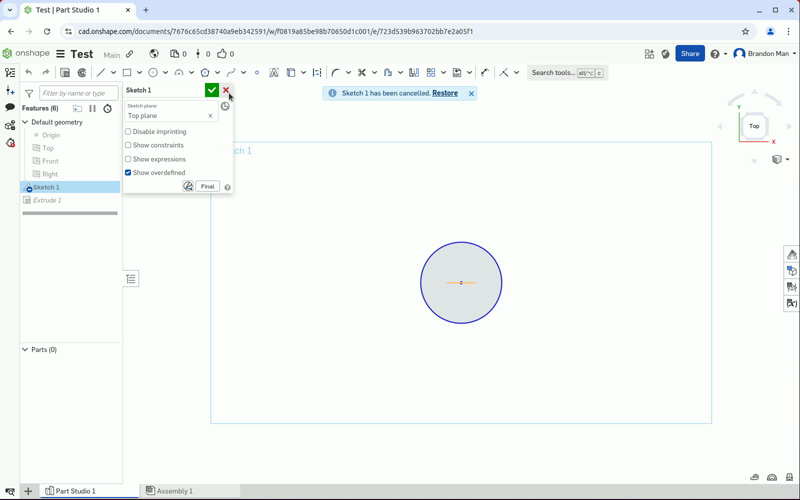
click(229, 92)
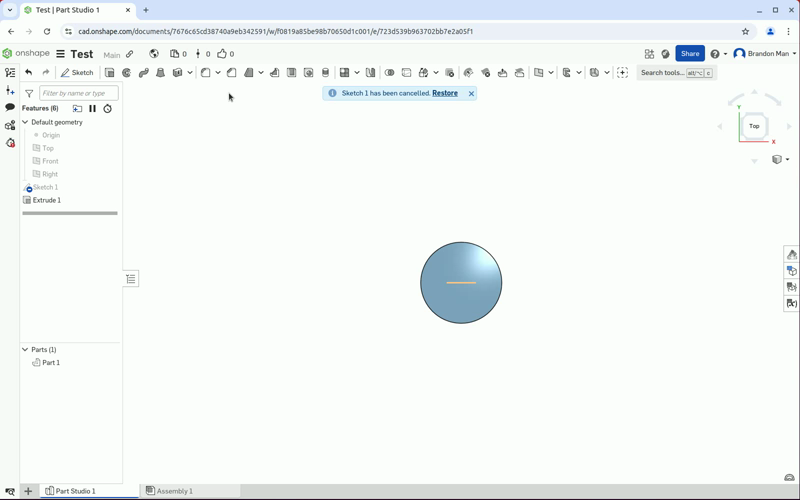
mouse_move(541, 75)
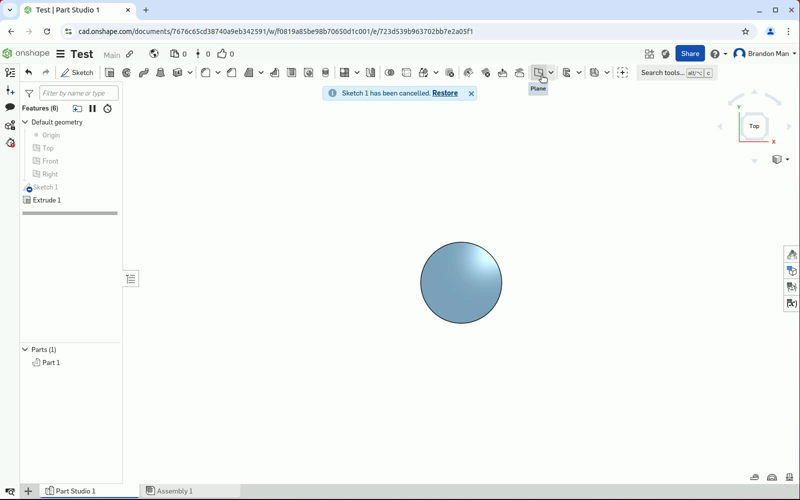
click(541, 75)
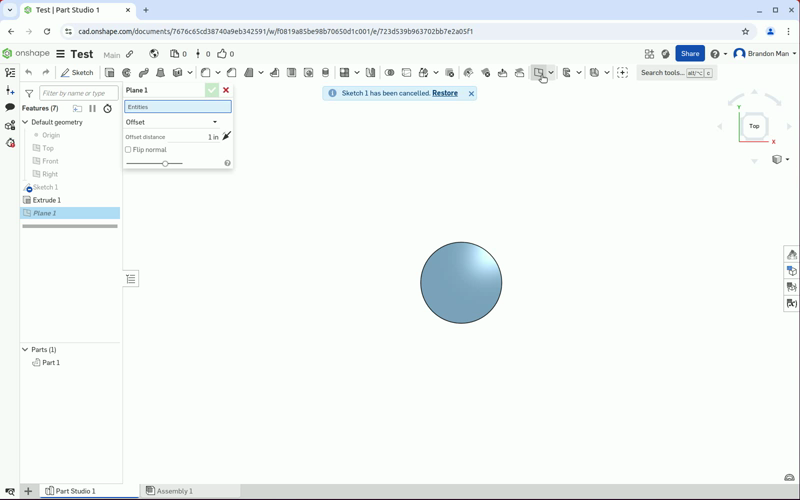
mouse_move(73, 150)
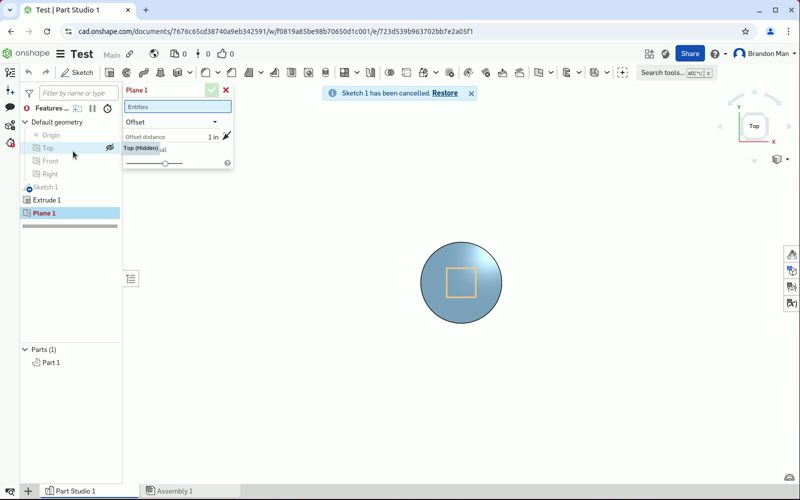
click(73, 150)
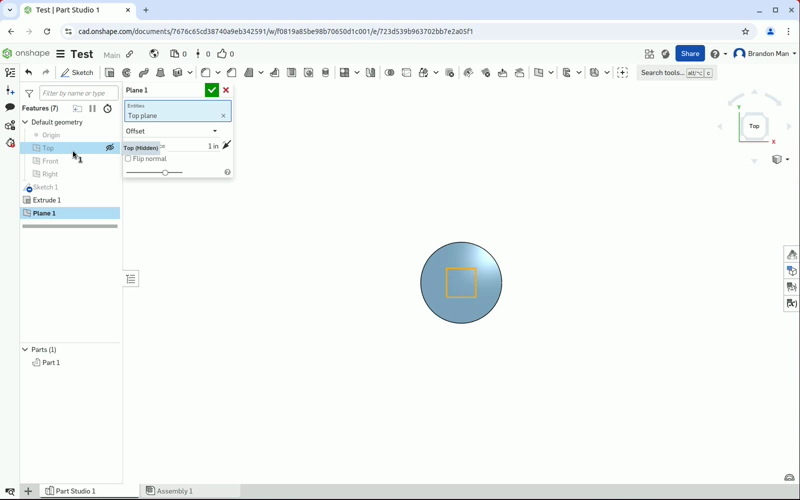
key(tab, 2)
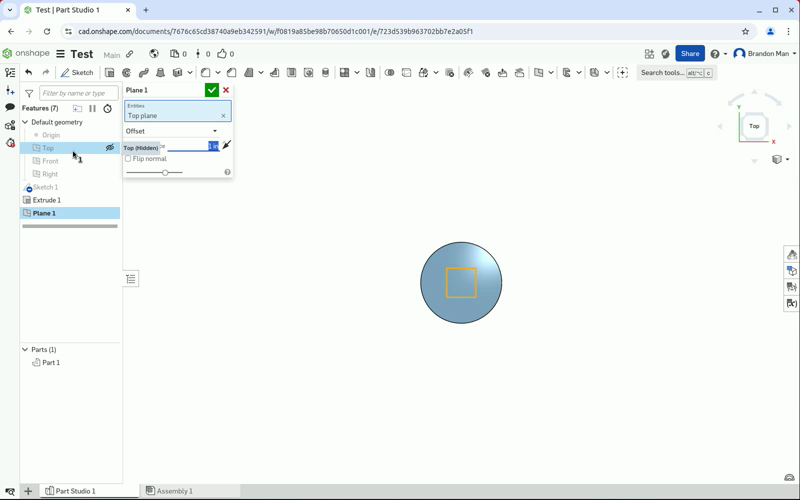
text(10.845)
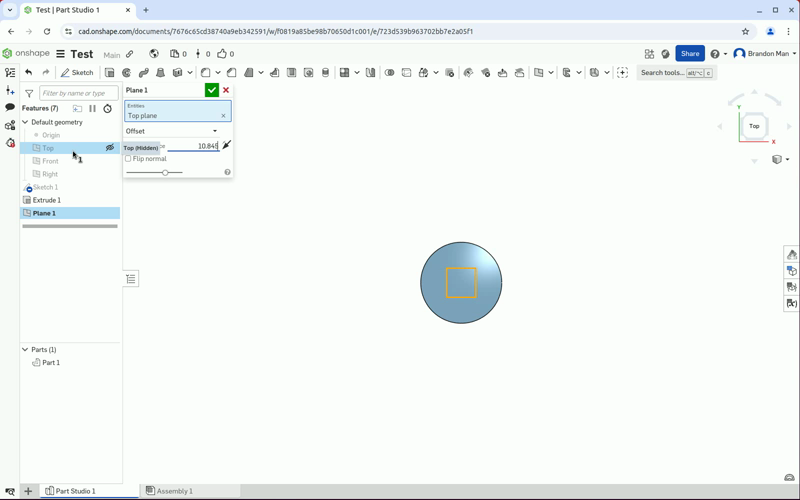
key(enter, 2)
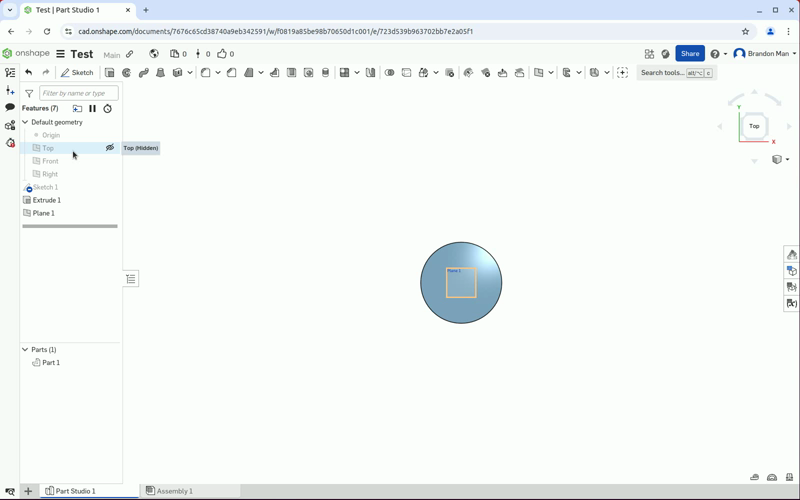
key(shift+s)
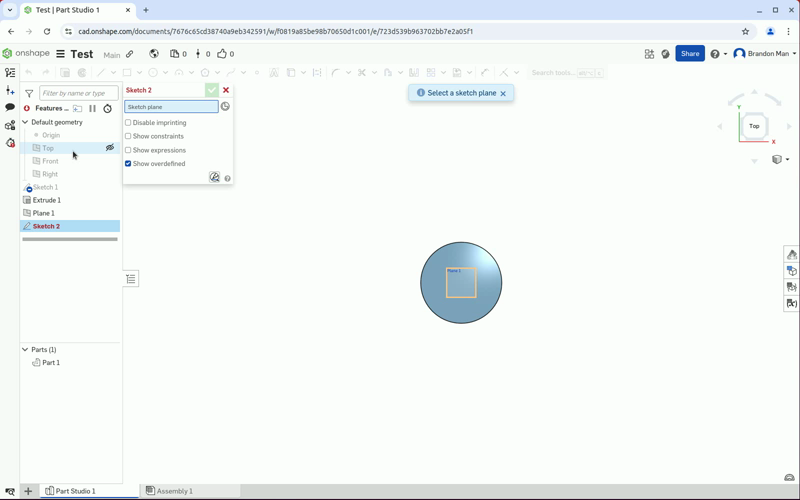
mouse_move(73, 215)
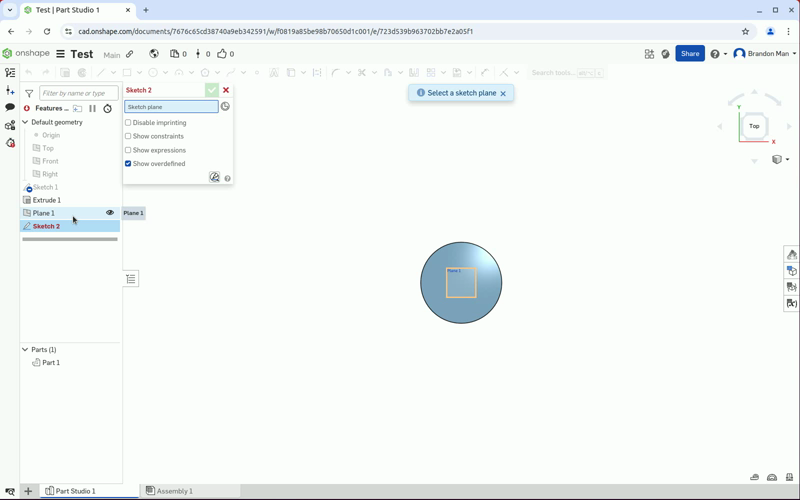
click(73, 215)
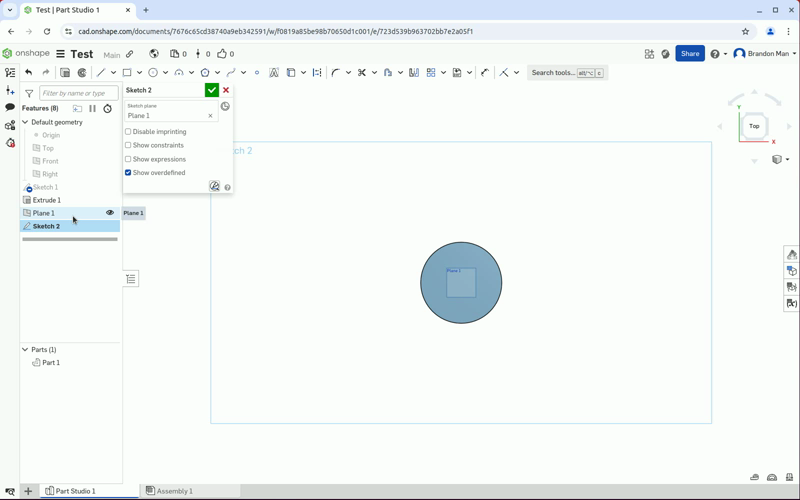
mouse_move(73, 352)
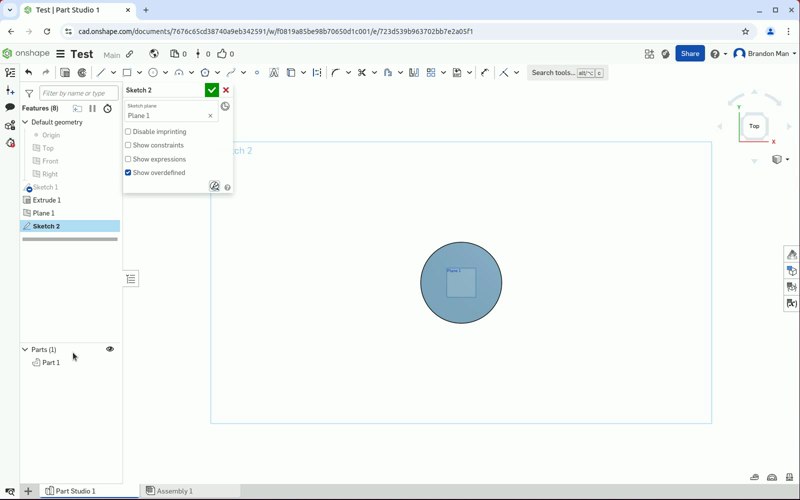
key(y)
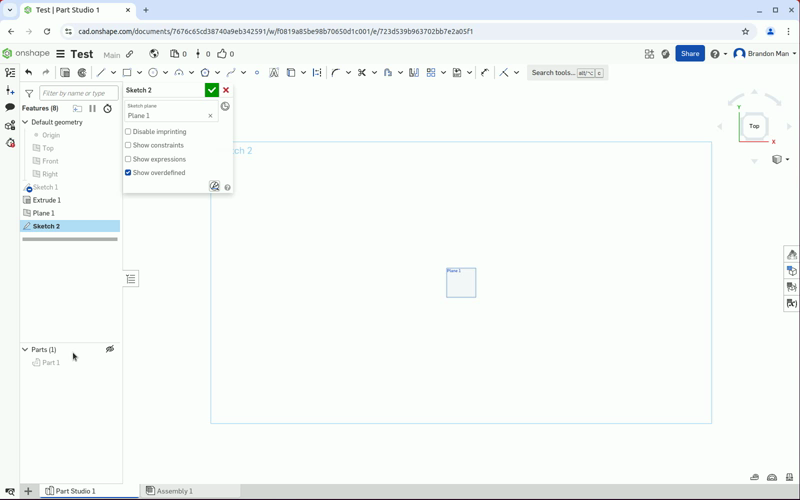
key(c)
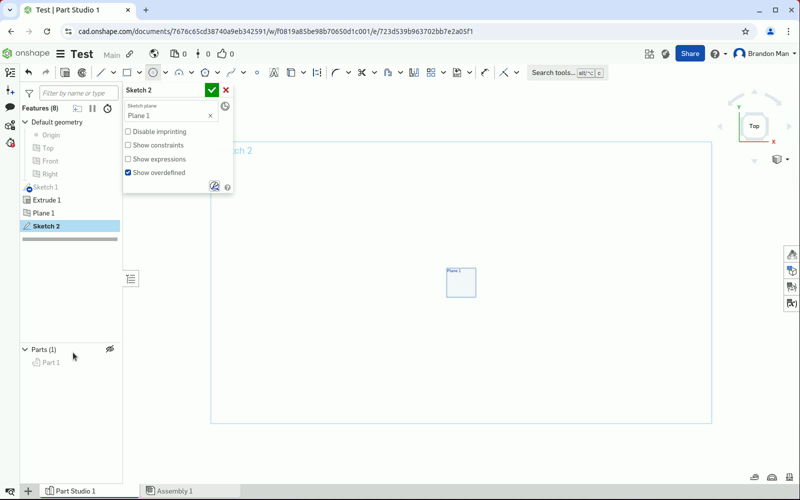
key_down(shift)
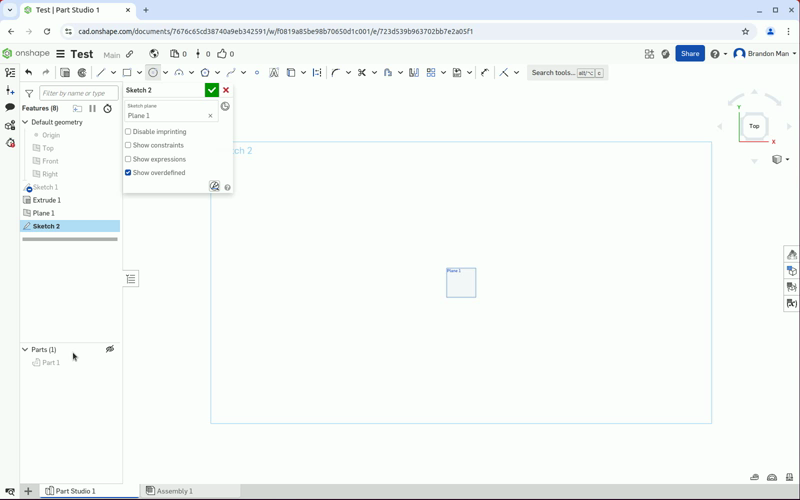
mouse_move(461, 282)
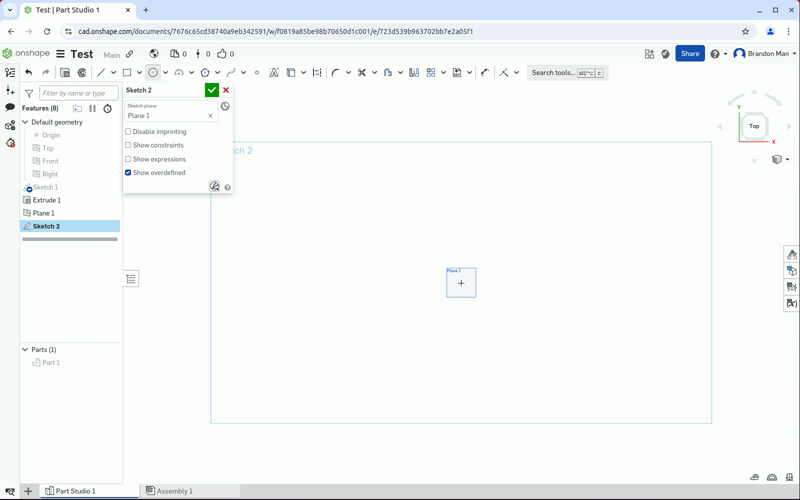
click(461, 282)
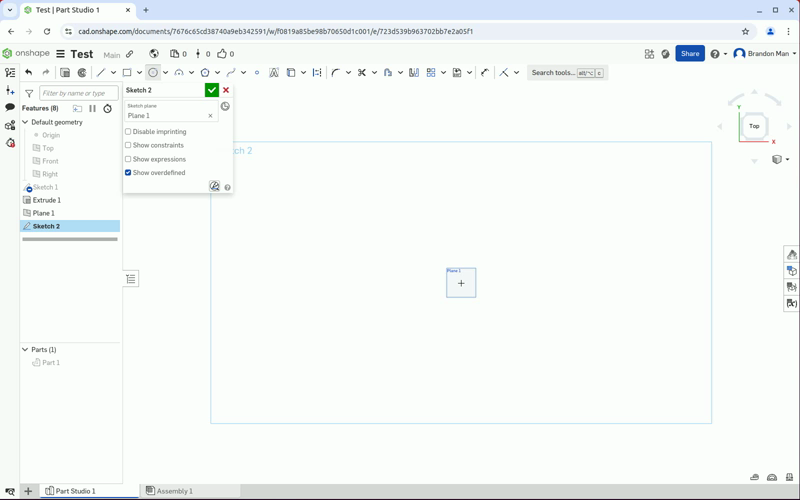
key_up(shift)
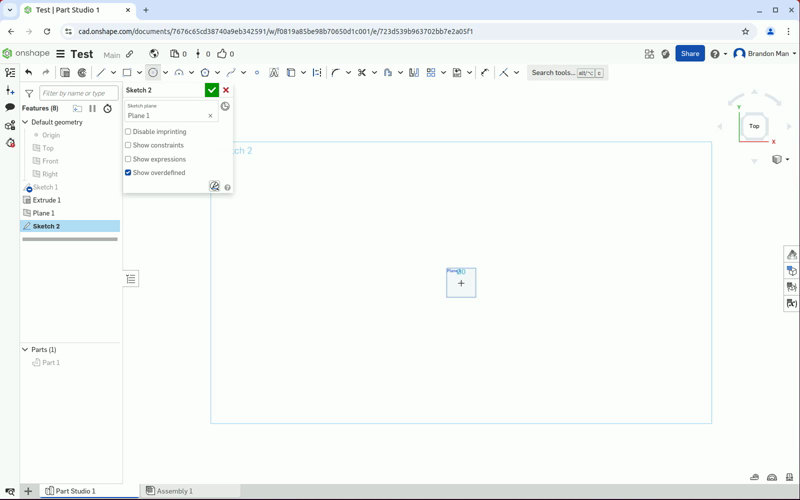
mouse_move(477, 282)
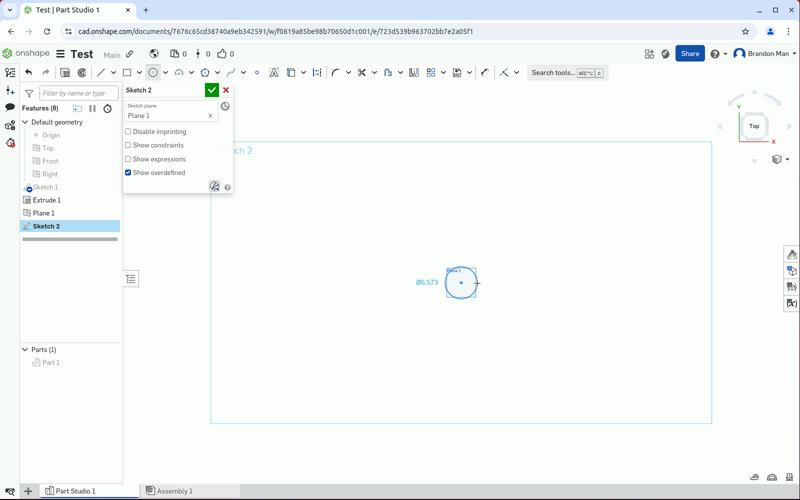
click(477, 282)
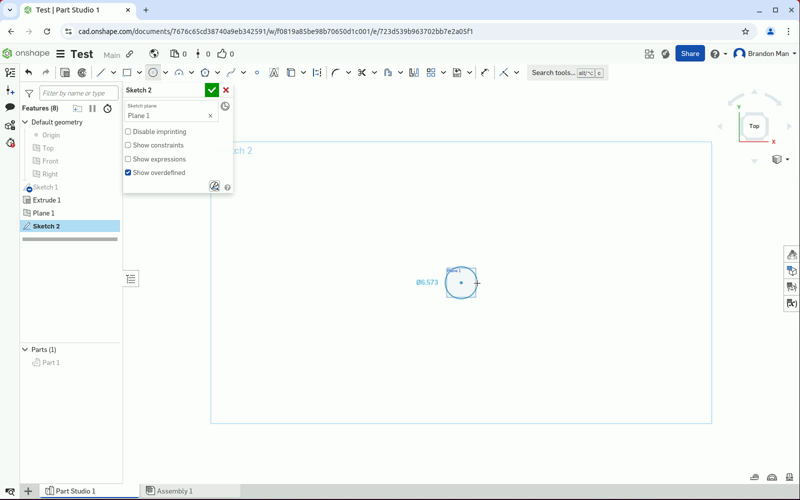
key(esc)
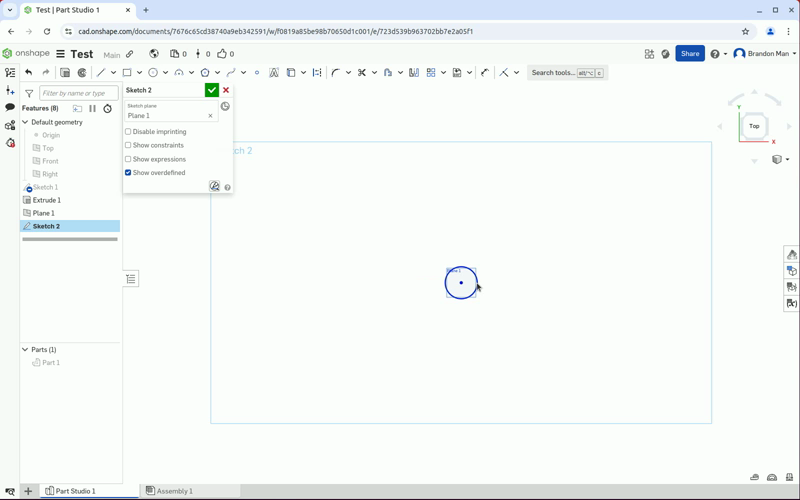
mouse_move(462, 292)
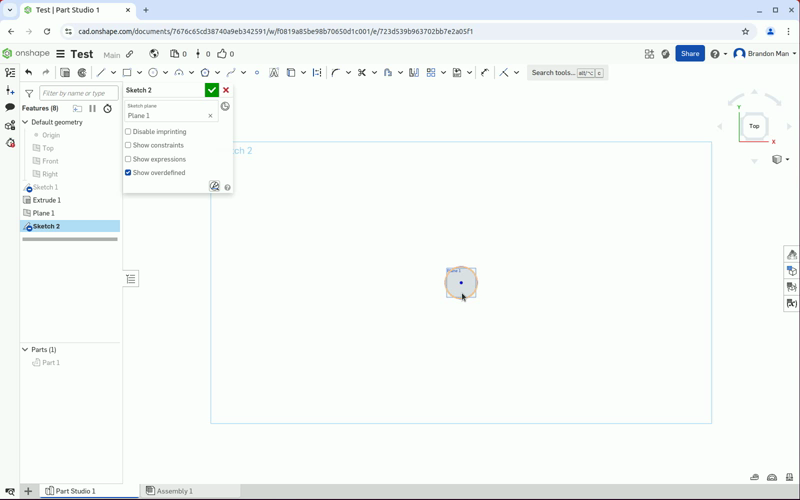
scroll(6)
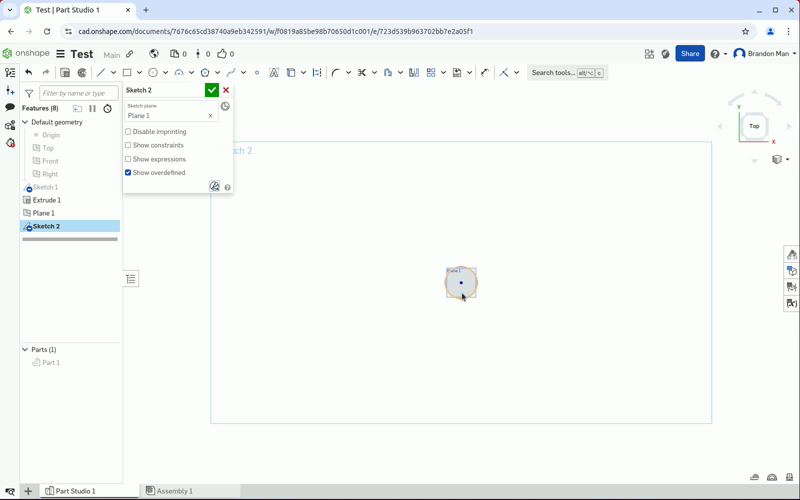
scroll(6)
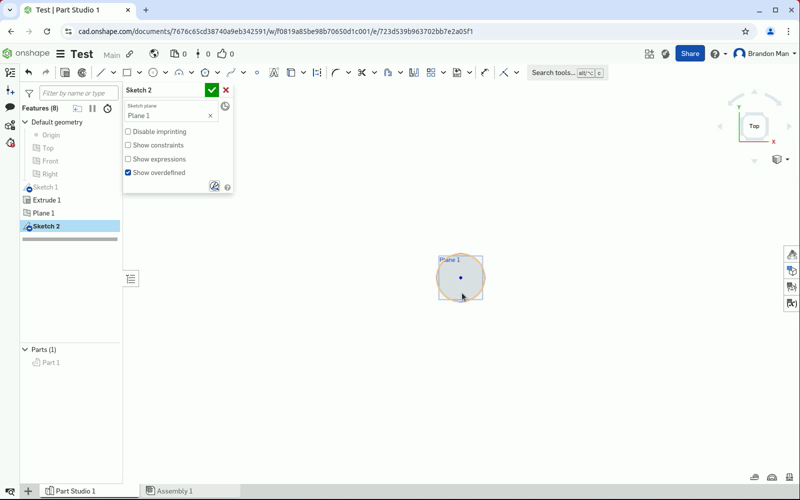
scroll(6)
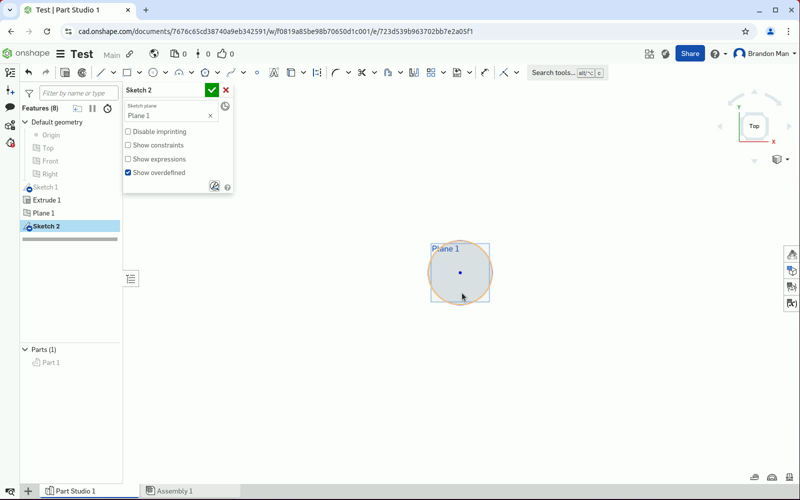
scroll(6)
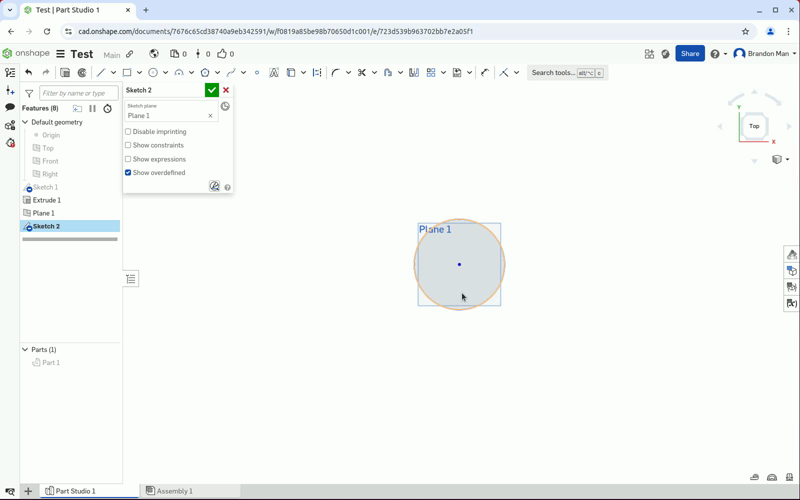
scroll(6)
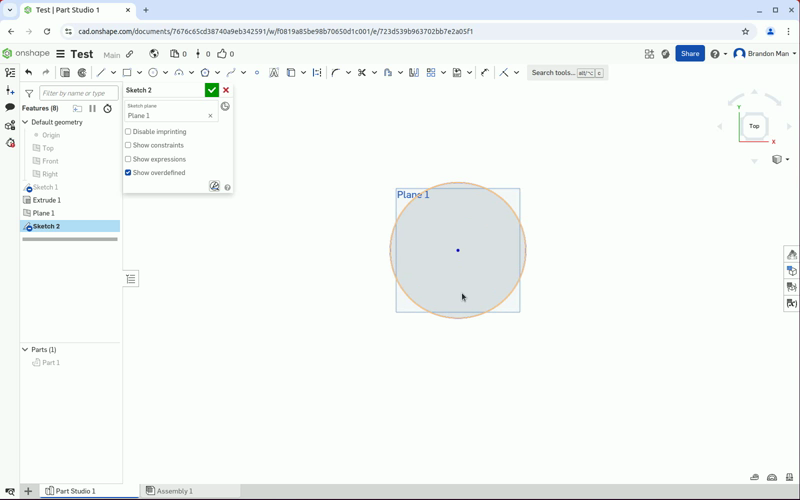
scroll(6)
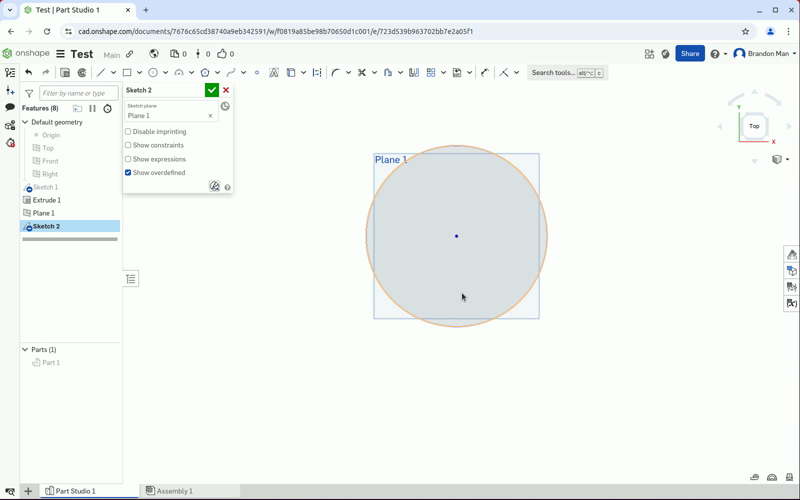
scroll(6)
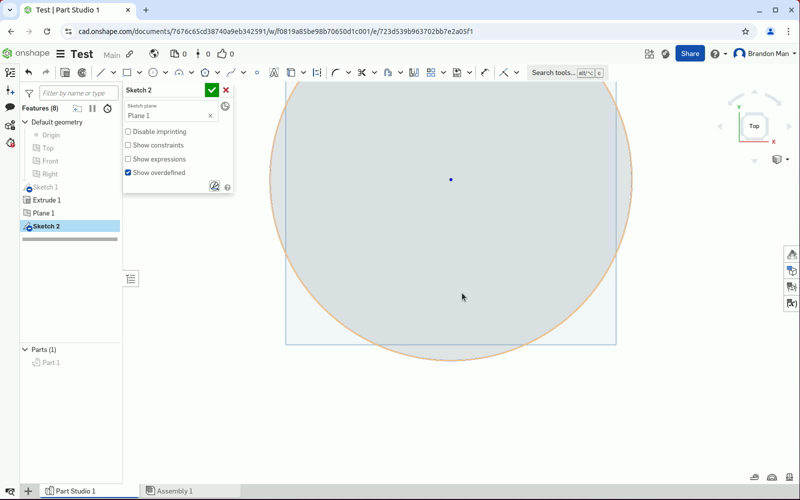
click(462, 292)
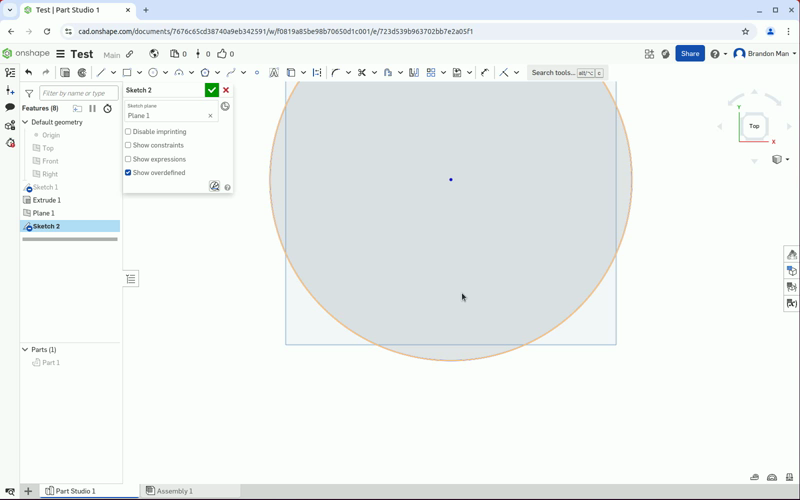
scroll(-6)
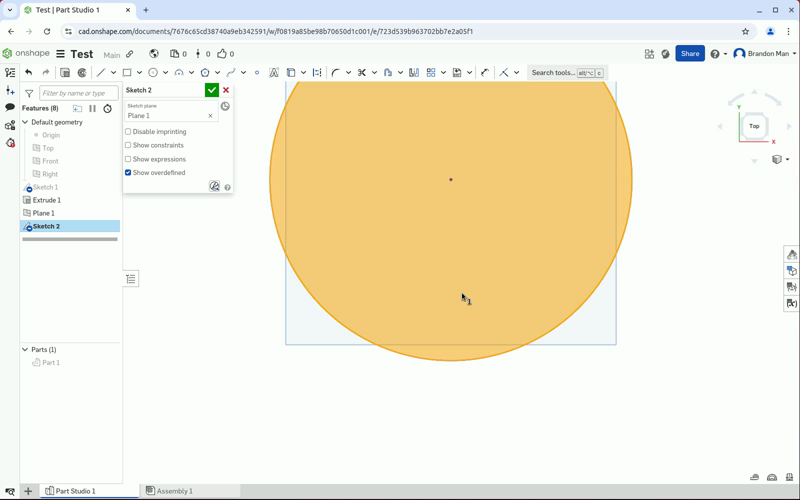
scroll(-6)
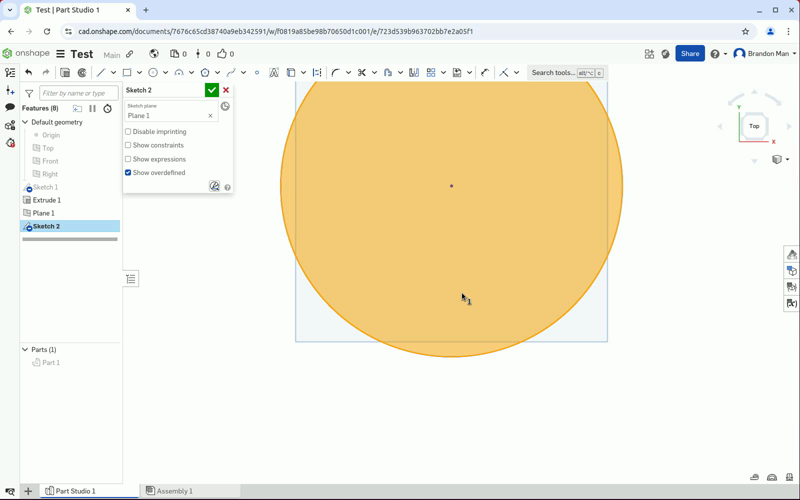
scroll(-6)
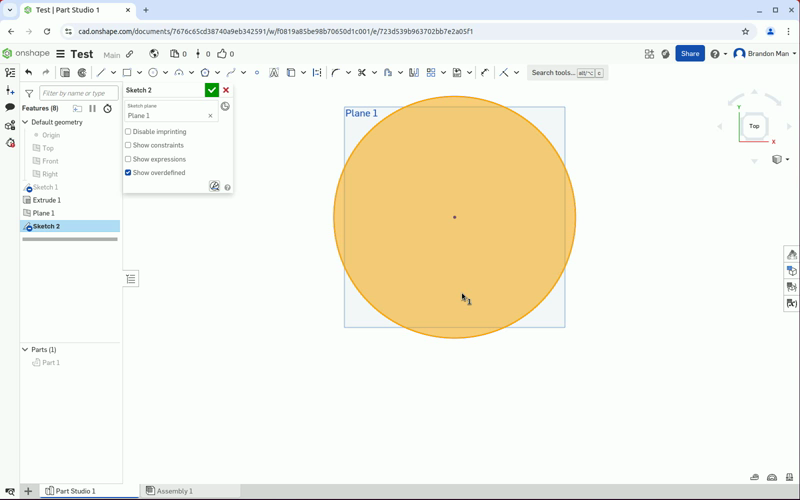
scroll(-6)
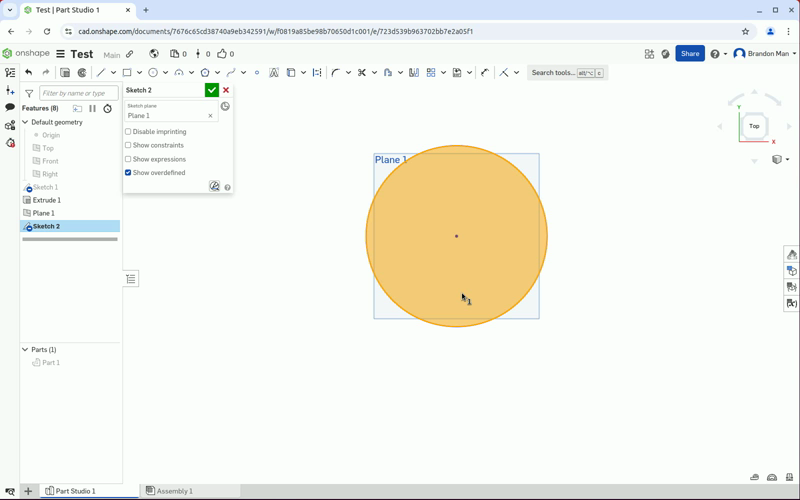
scroll(-6)
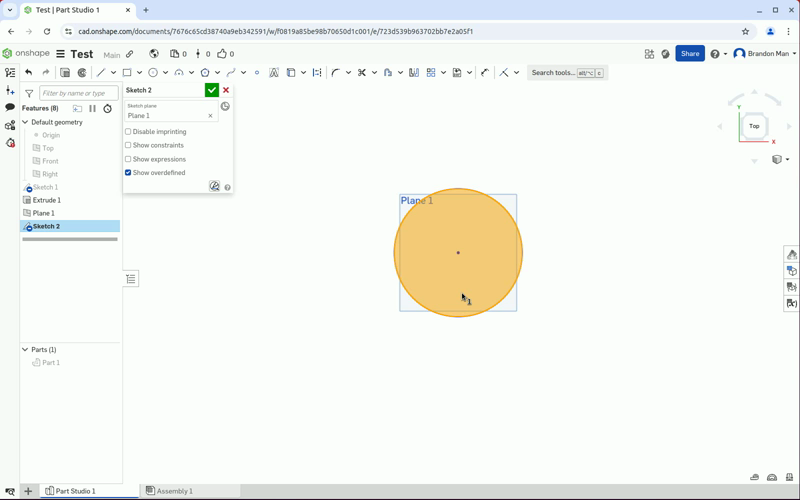
scroll(-6)
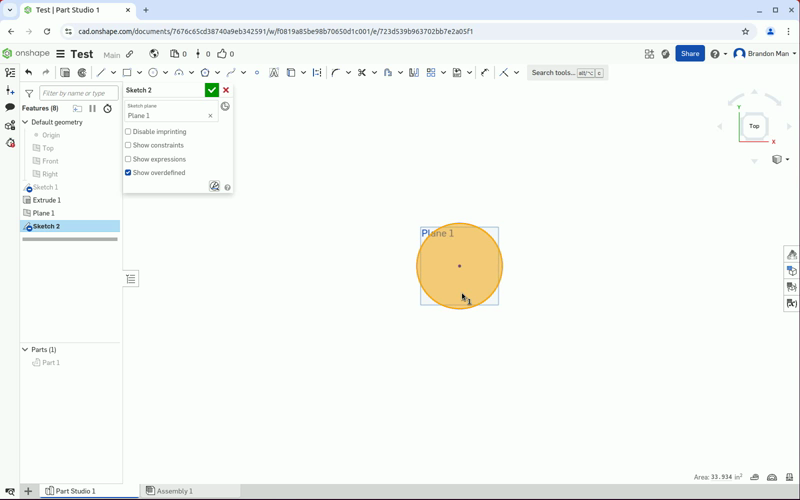
scroll(-6)
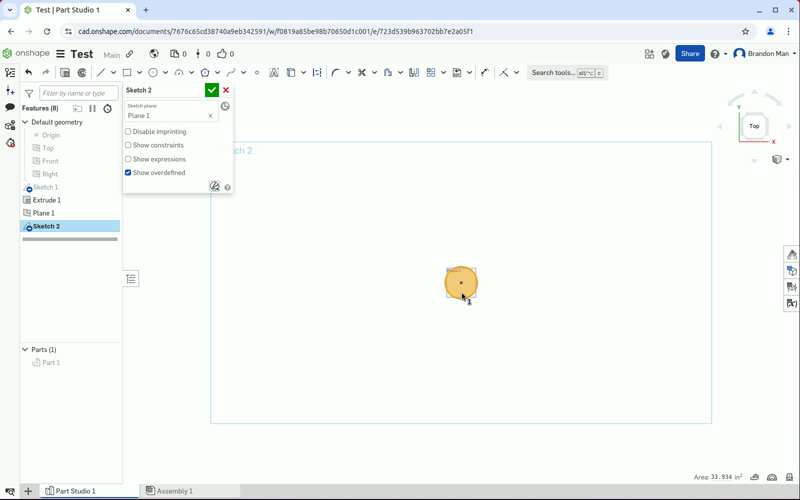
mouse_move(73, 352)
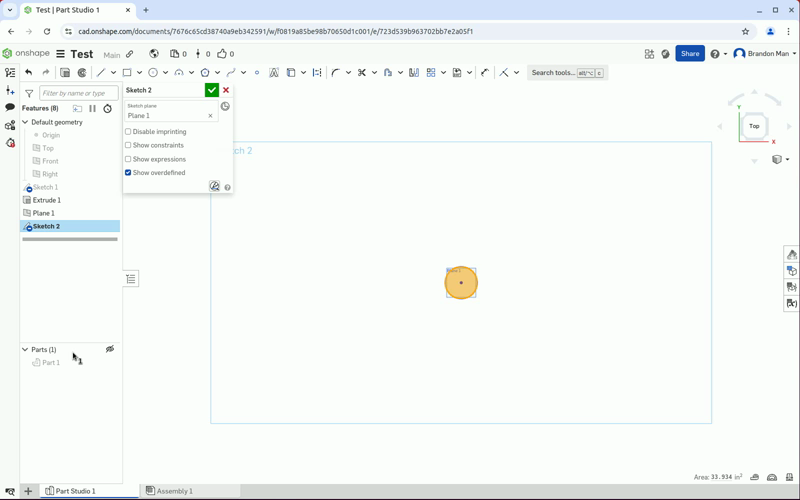
key(shift+y)
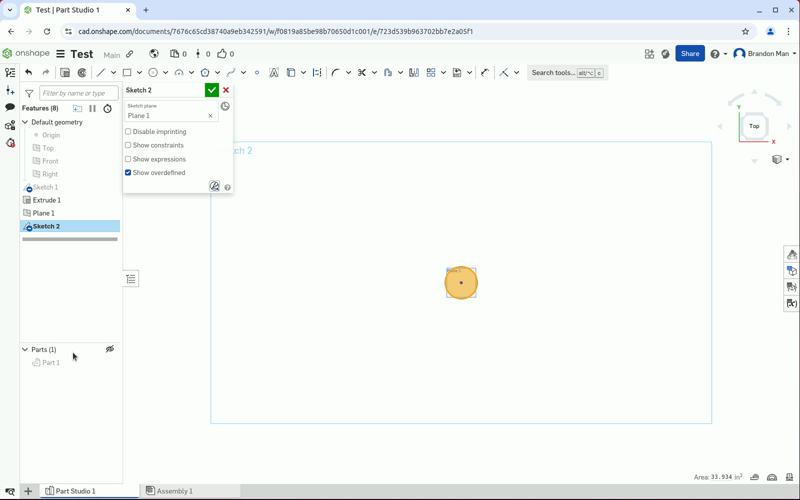
key(shift+e)
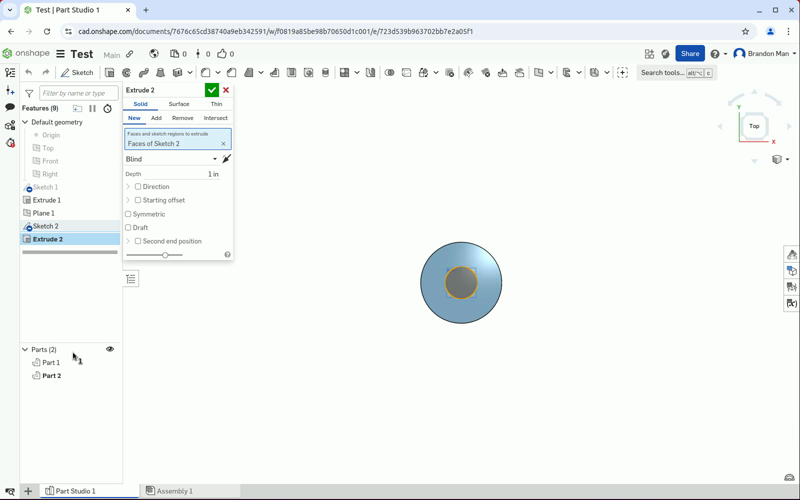
mouse_move(143, 106)
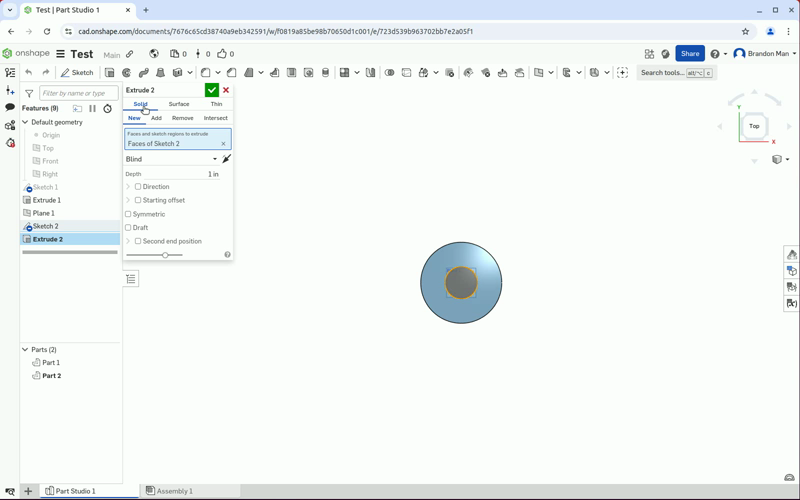
click(143, 106)
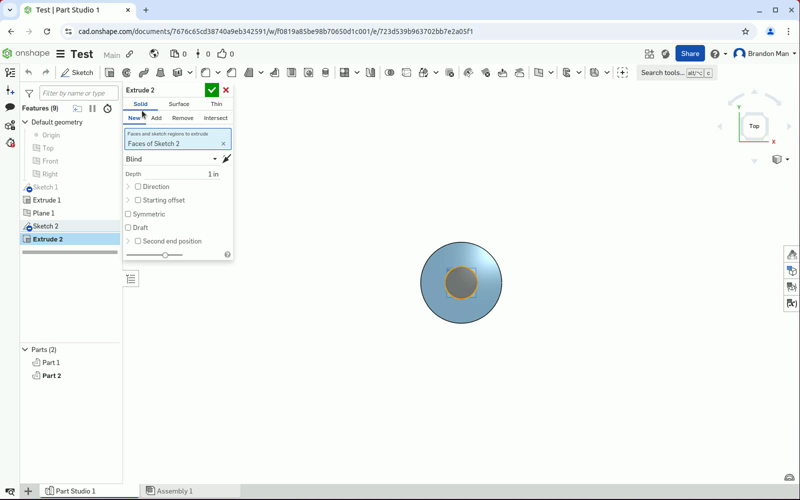
mouse_move(137, 120)
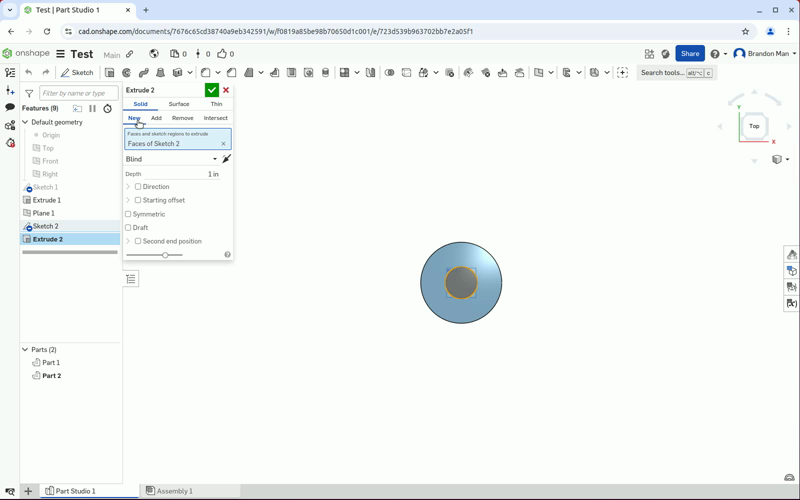
click(137, 120)
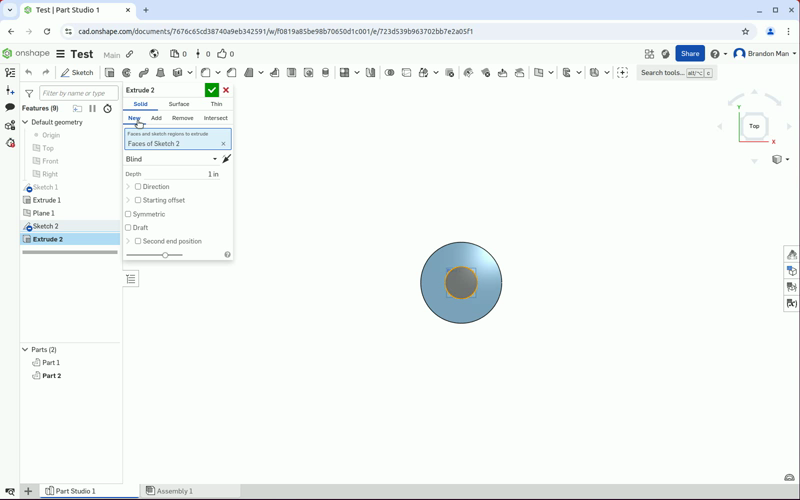
key(tab, 4)
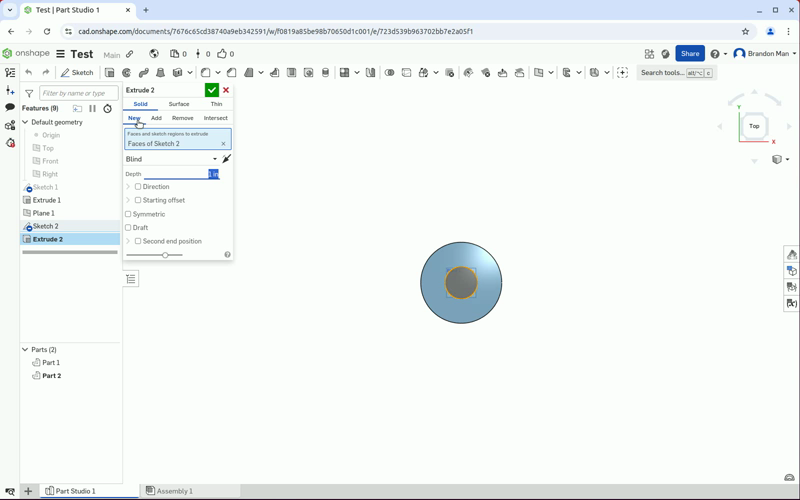
text(12.276)
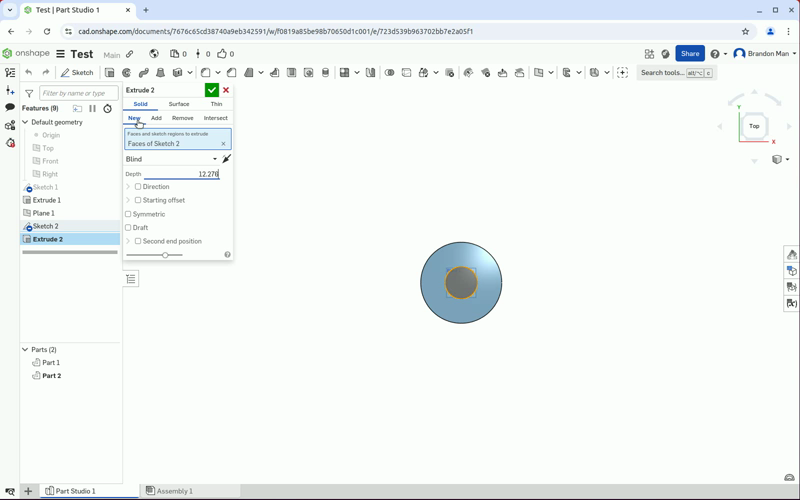
key(enter)
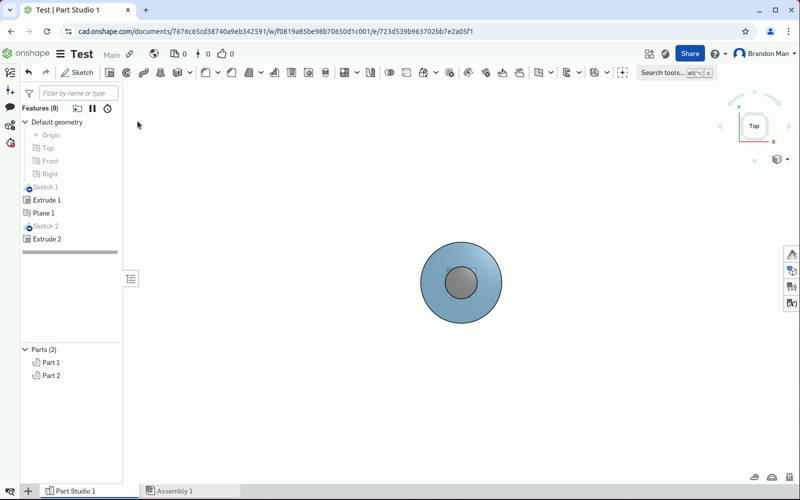
key(shift+h)
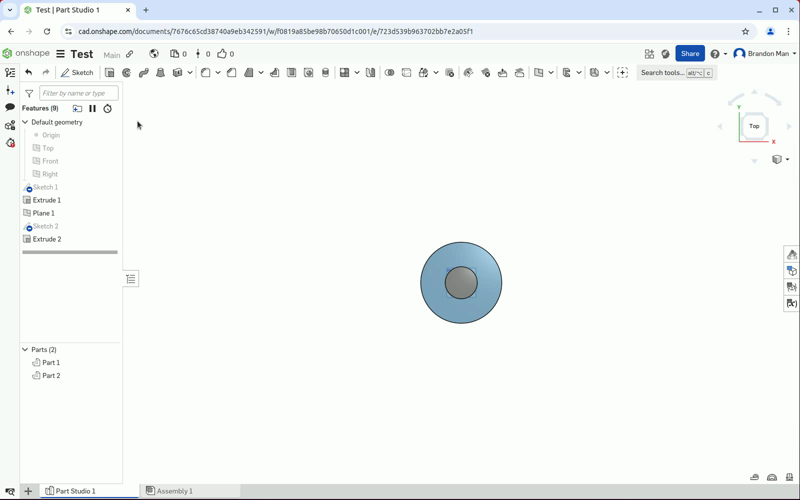
key(shift+h)
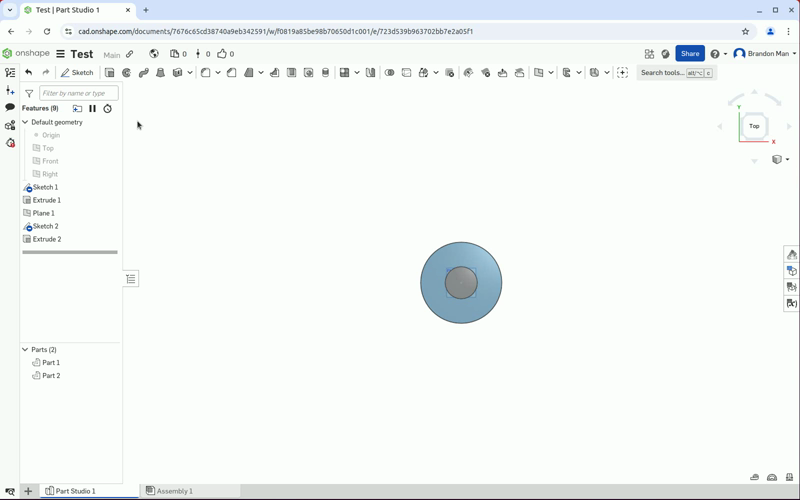
key(shift+7)
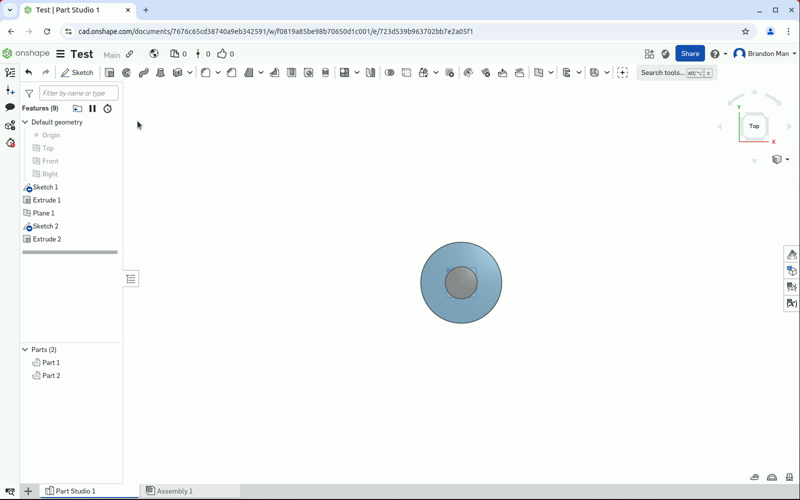
key(up, 3)
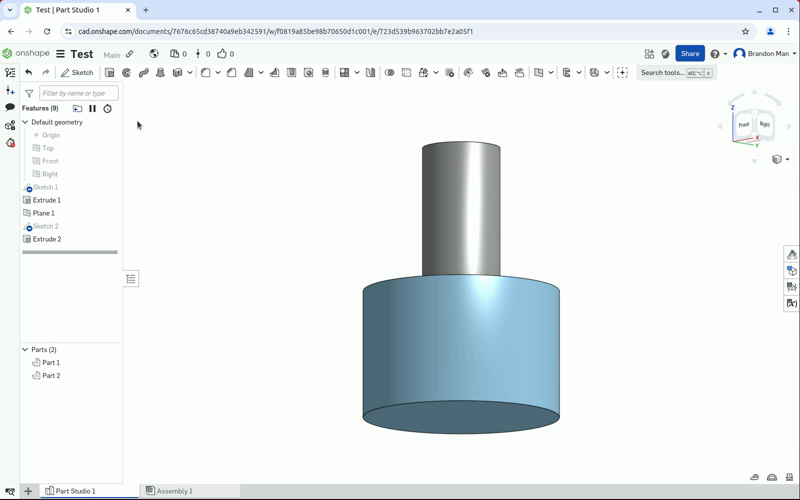
key(left, 3)
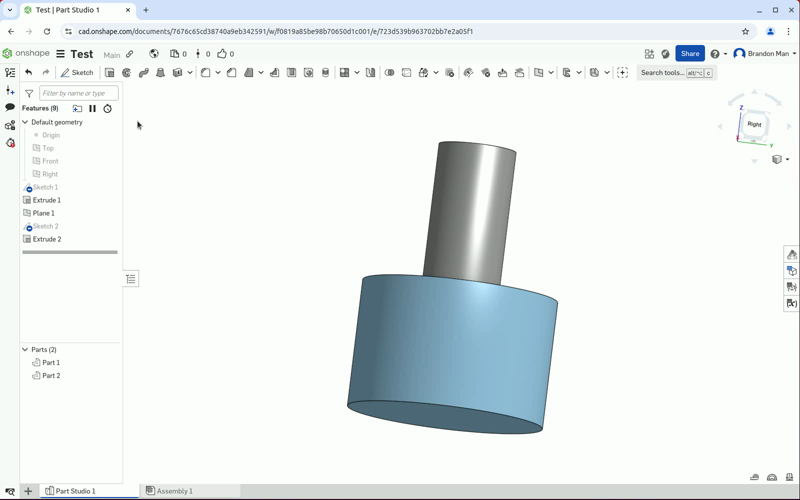
key(right, 3)
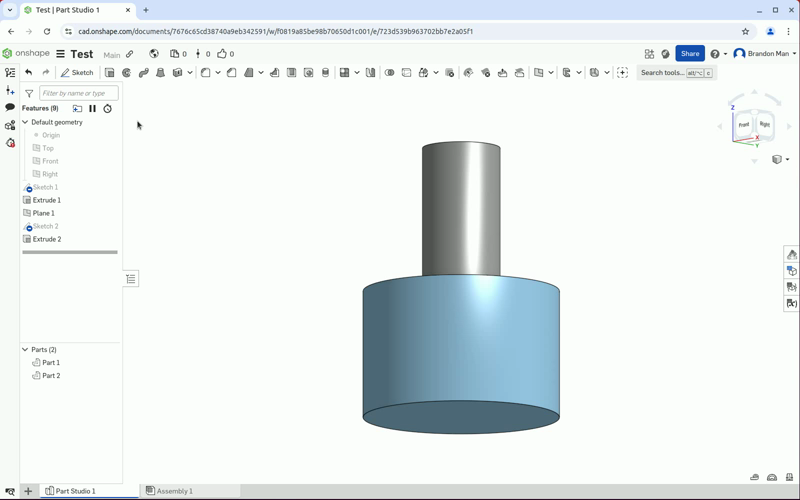
key(down, 3)
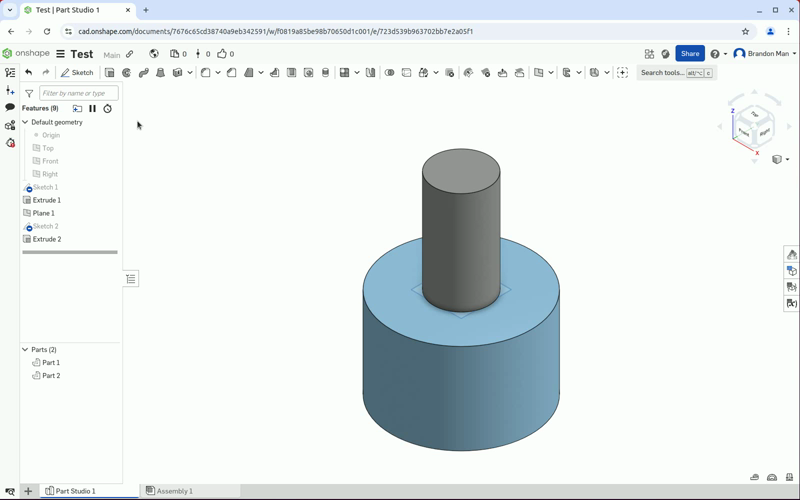
mouse_move(73, 189)
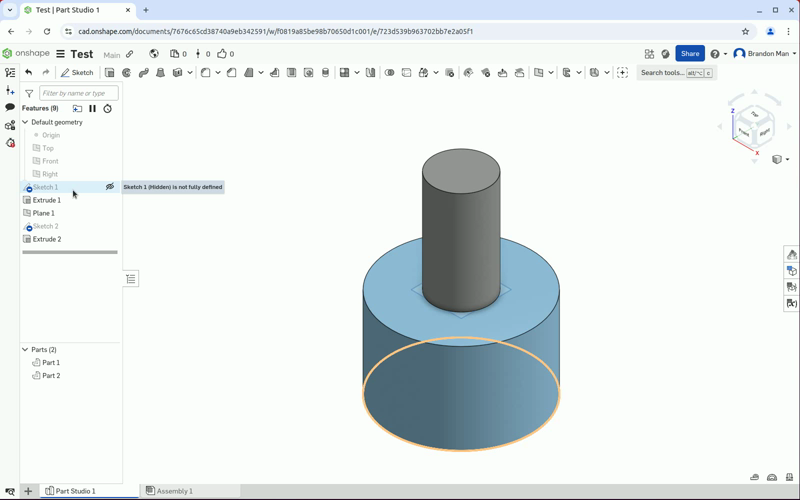
click(73, 189)